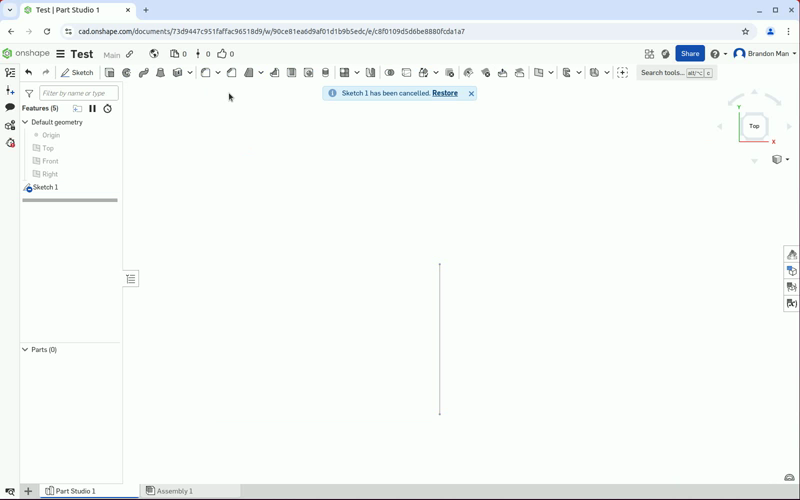
key(shift+h)
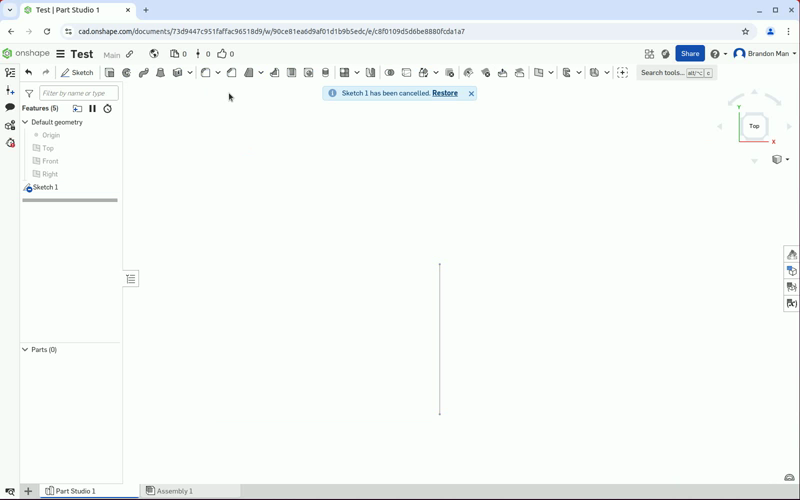
key(shift+s)
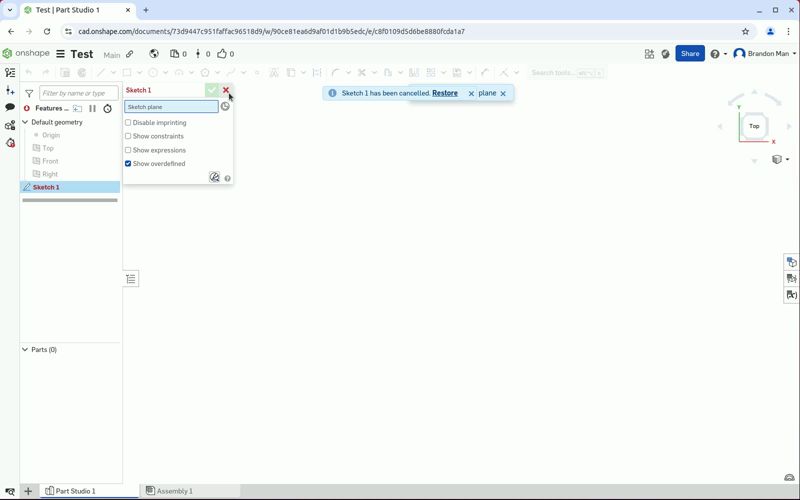
mouse_move(73, 150)
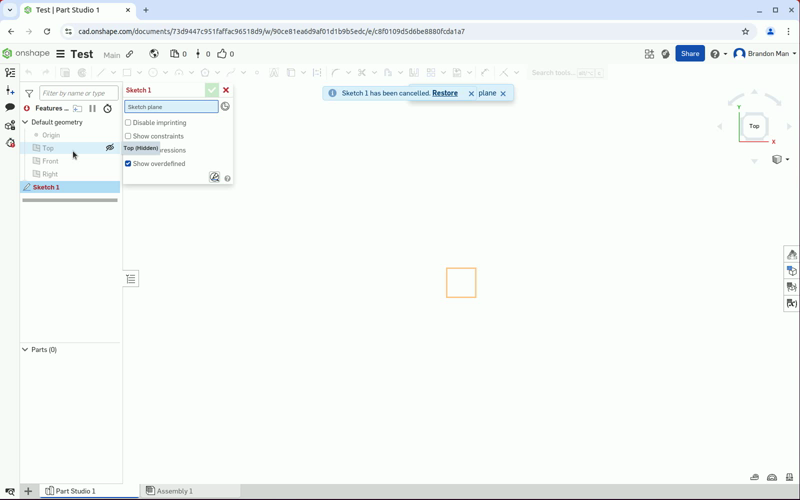
click(73, 150)
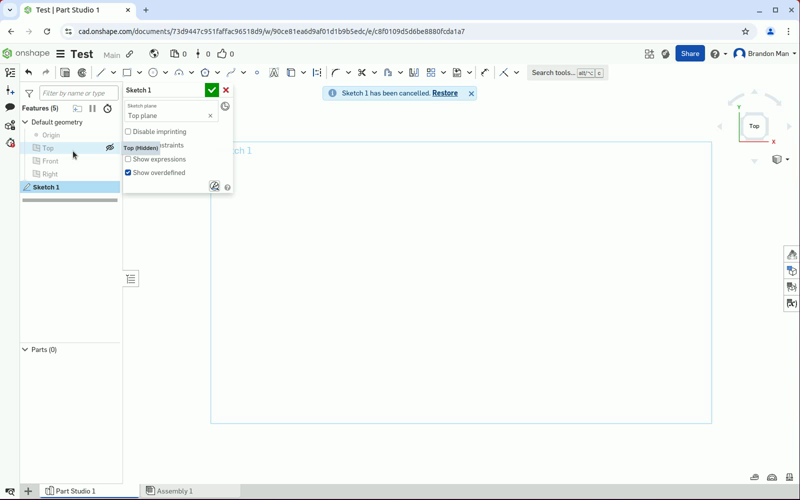
mouse_move(73, 352)
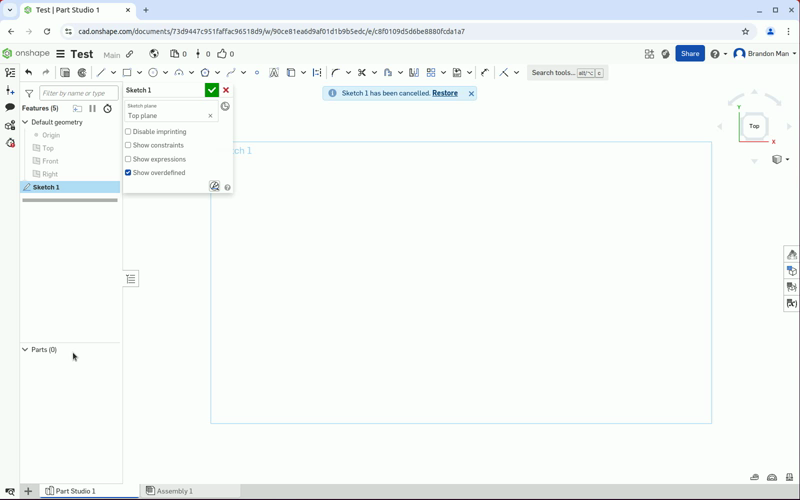
key(y)
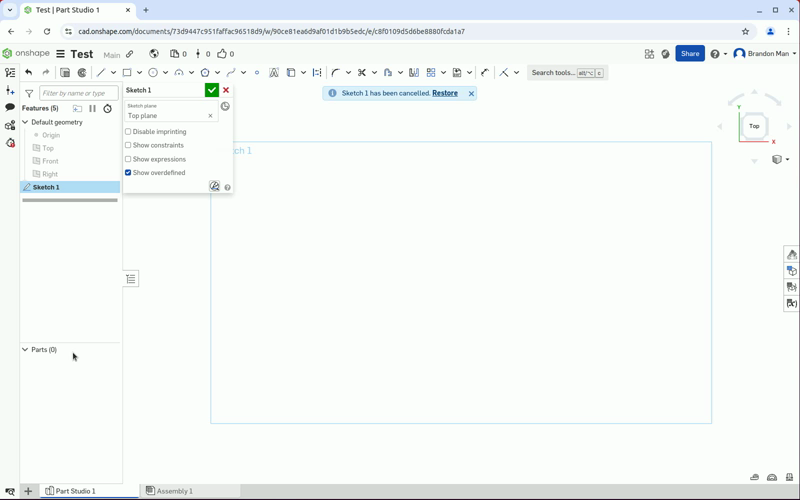
key(c)
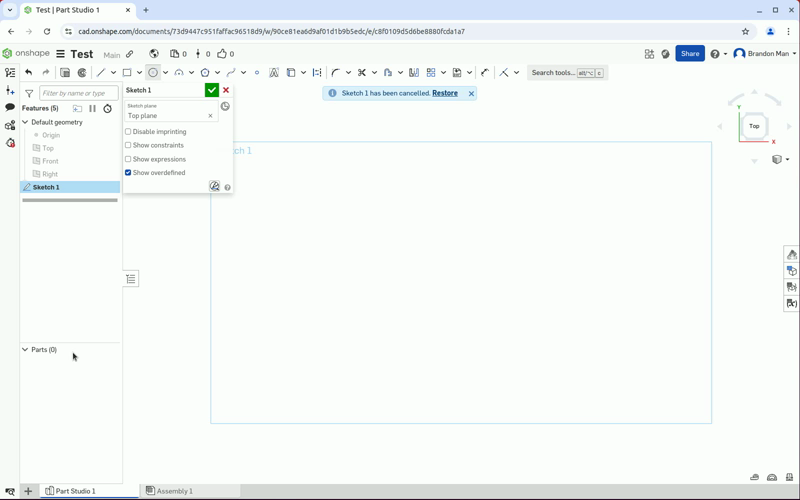
key_down(shift)
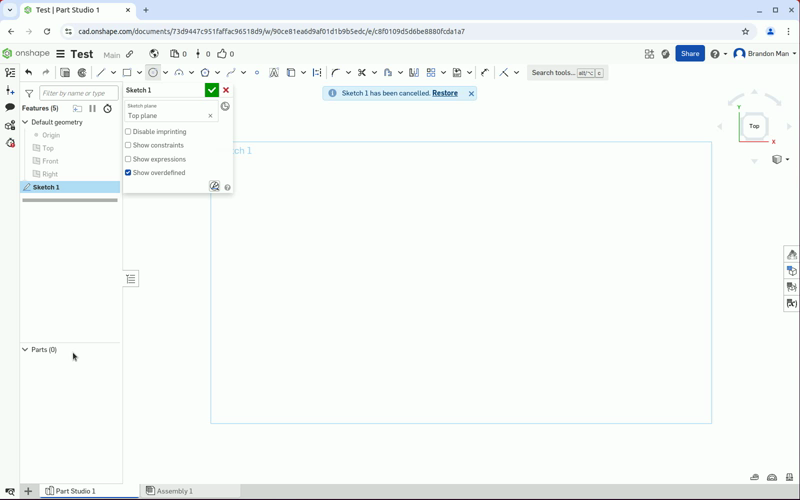
mouse_move(461, 282)
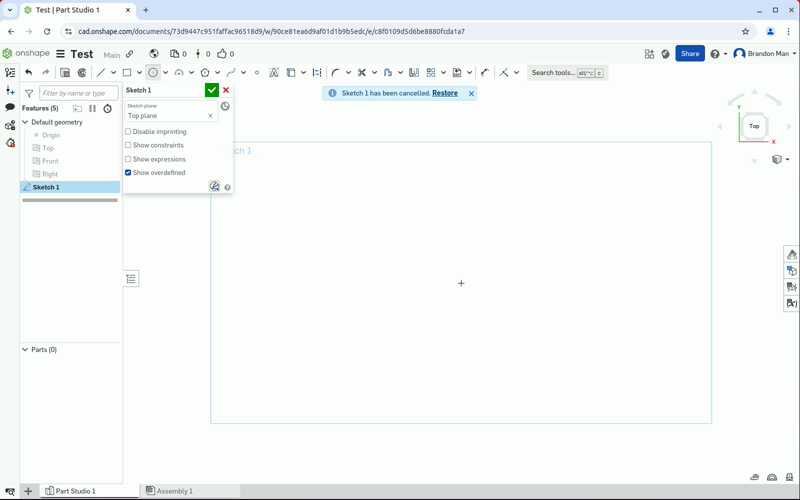
click(461, 282)
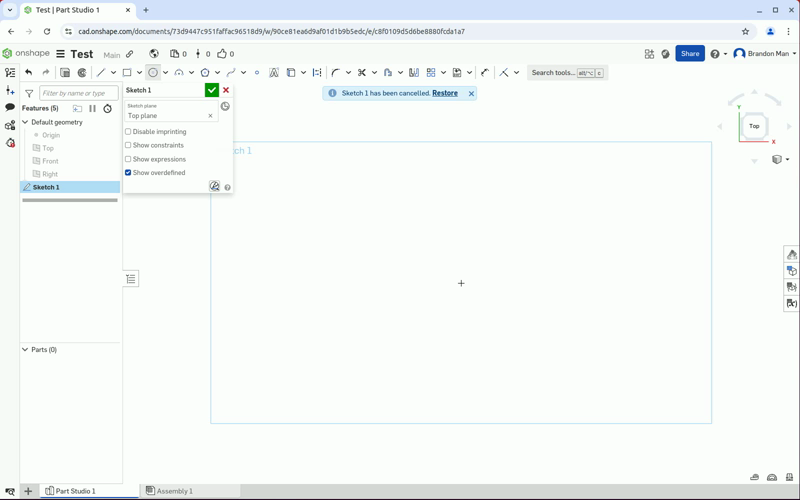
key_up(shift)
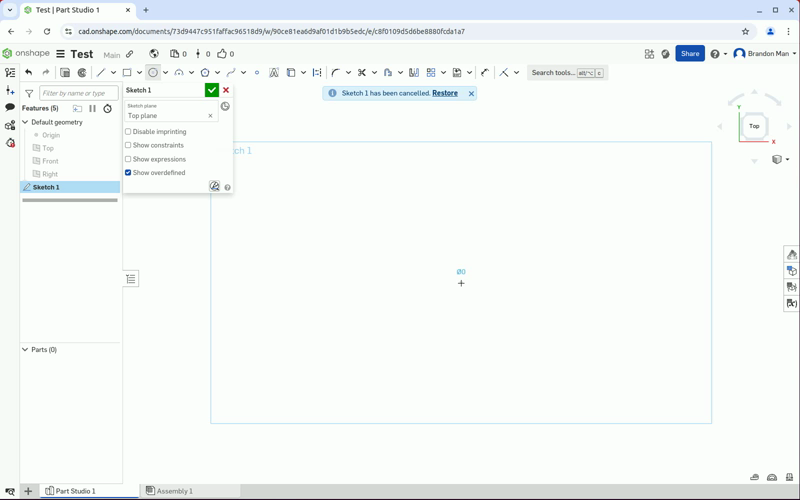
mouse_move(479, 282)
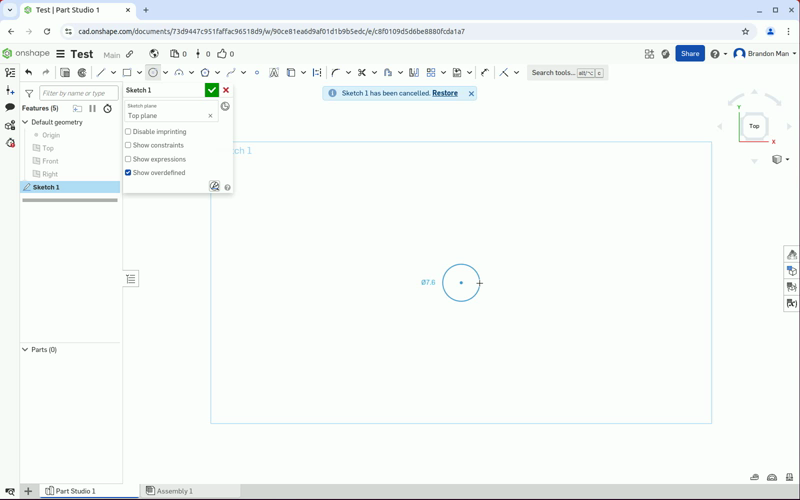
click(479, 282)
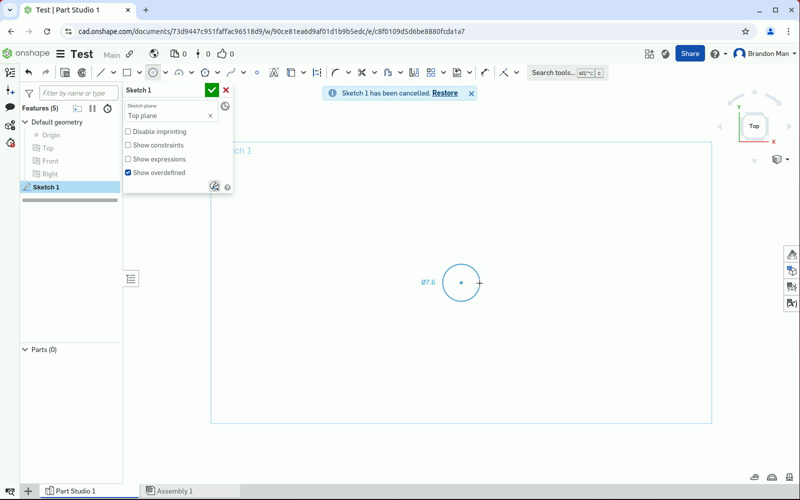
key(esc)
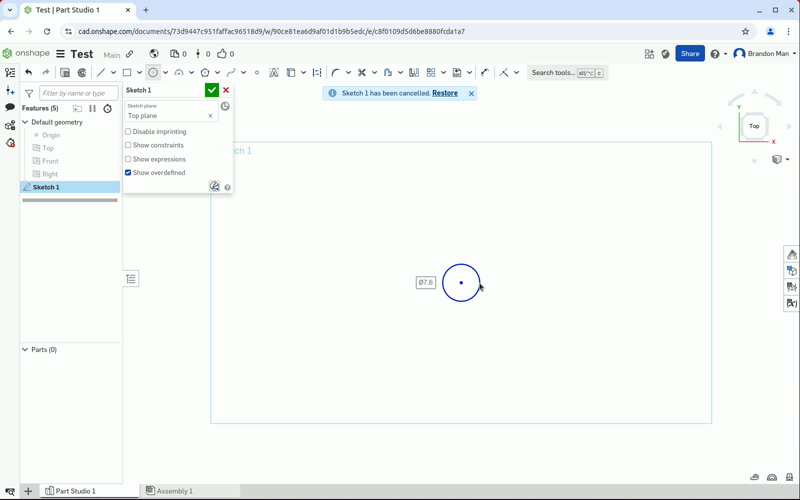
mouse_move(460, 288)
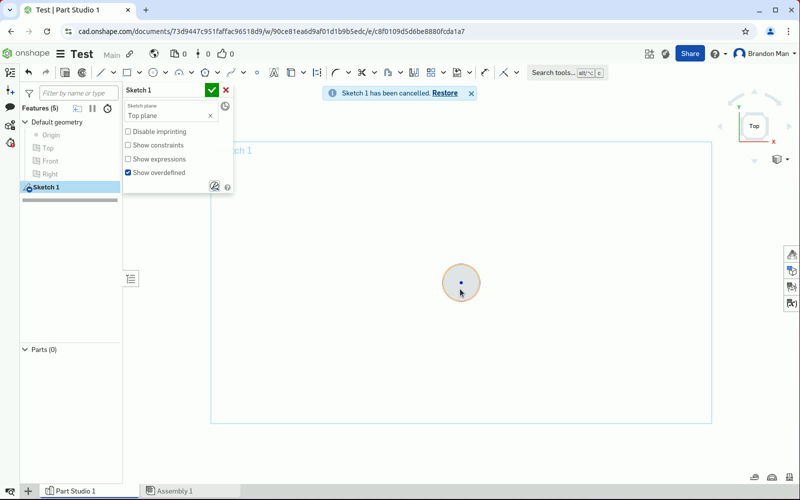
scroll(6)
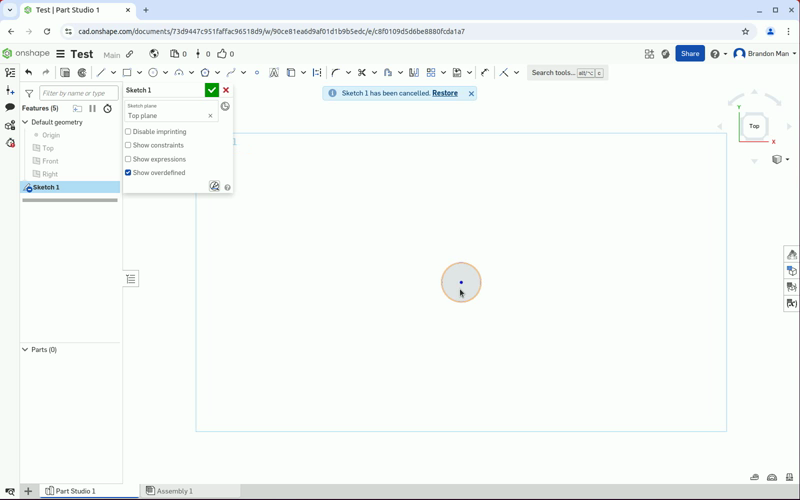
scroll(6)
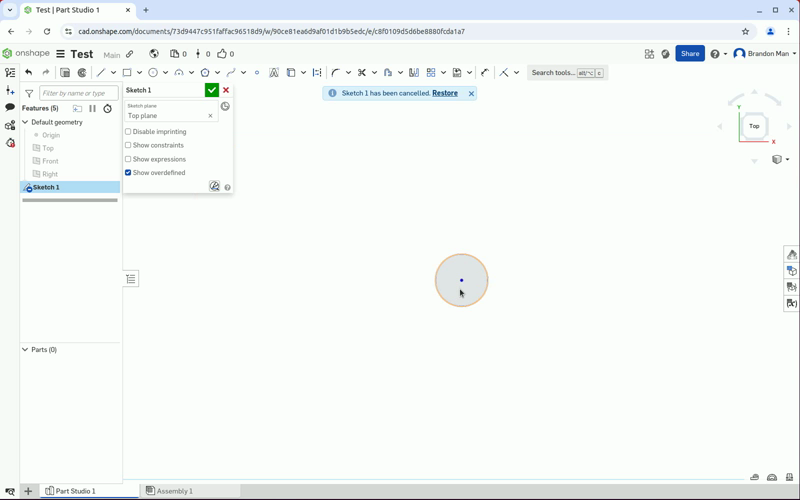
scroll(6)
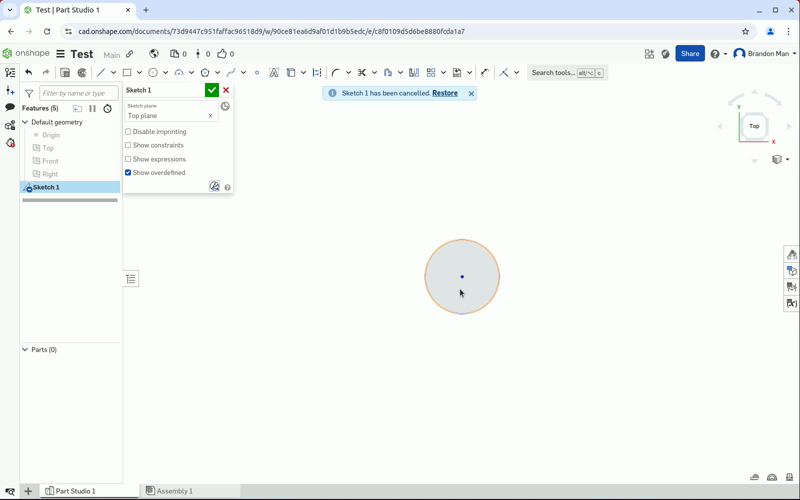
scroll(6)
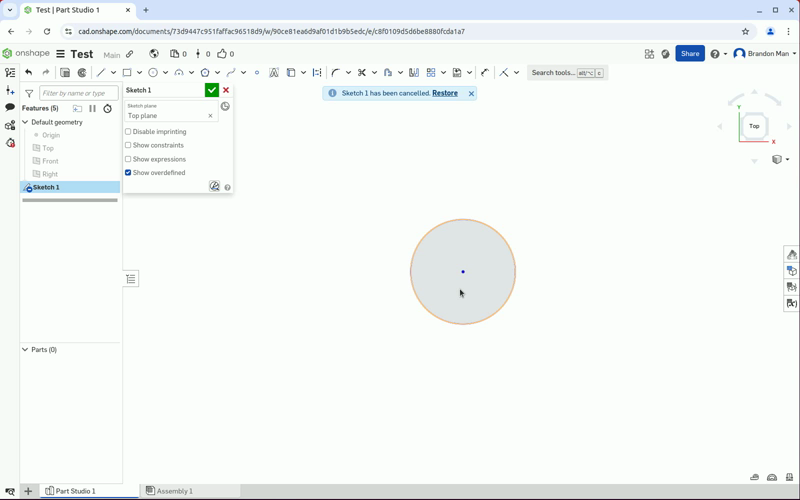
scroll(6)
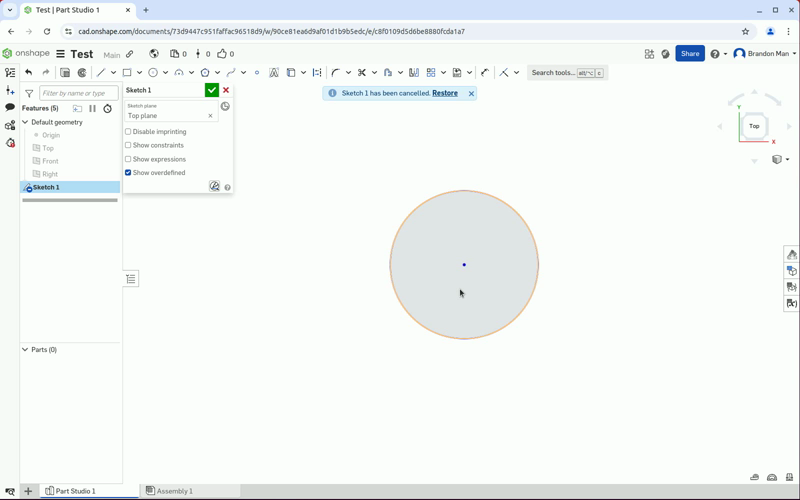
scroll(6)
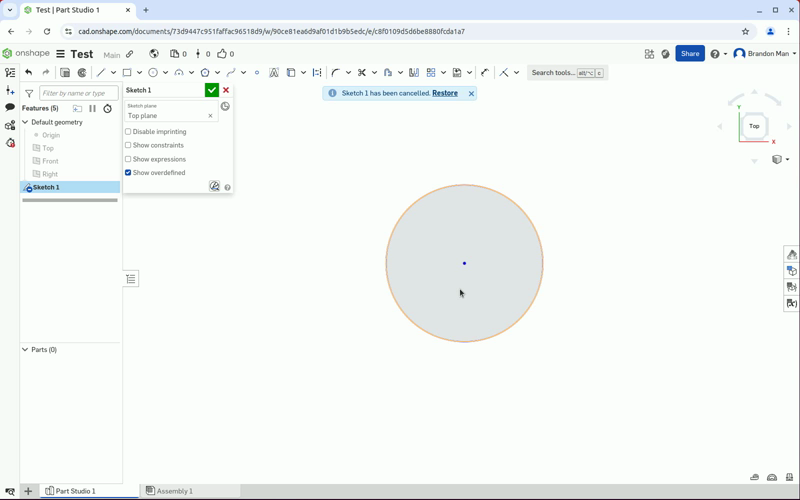
scroll(6)
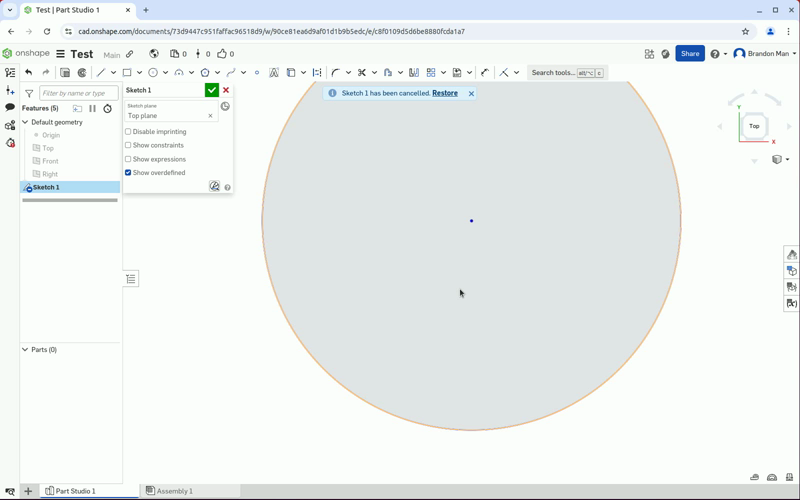
click(460, 288)
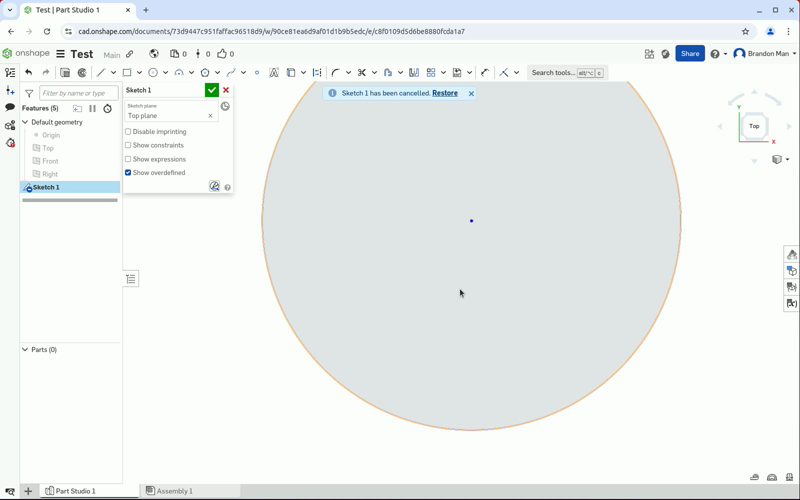
scroll(-6)
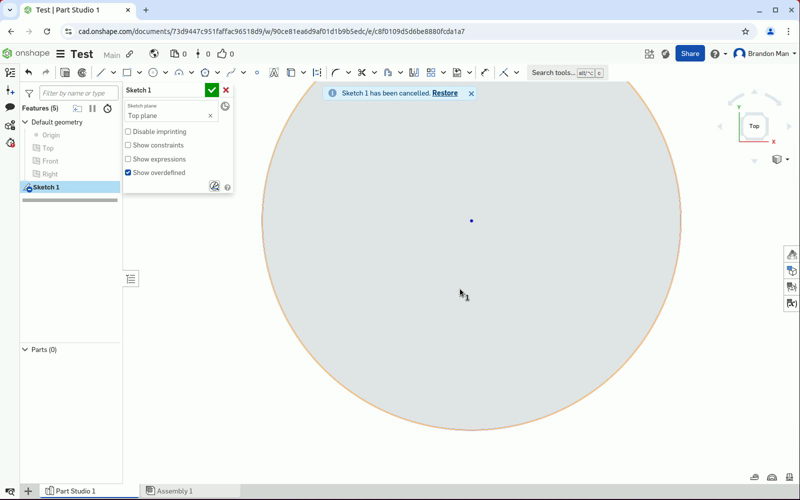
scroll(-6)
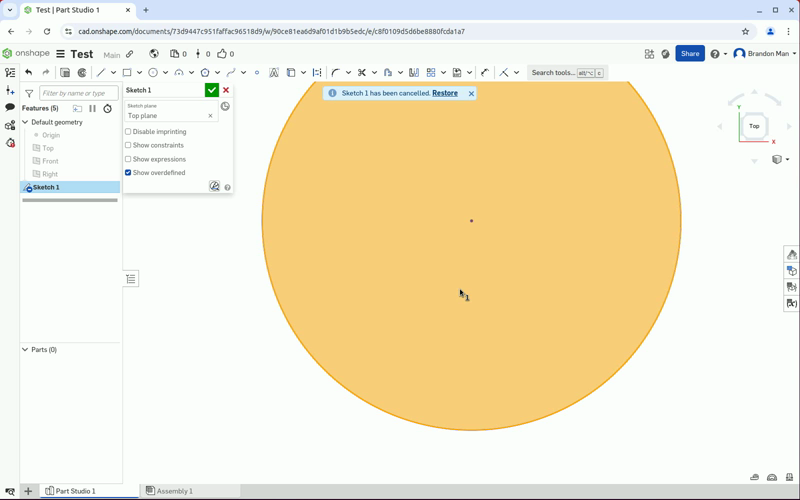
scroll(-6)
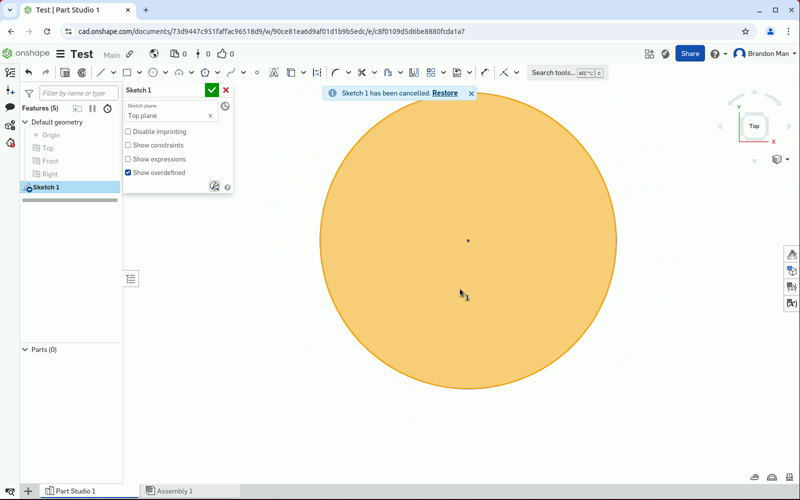
scroll(-6)
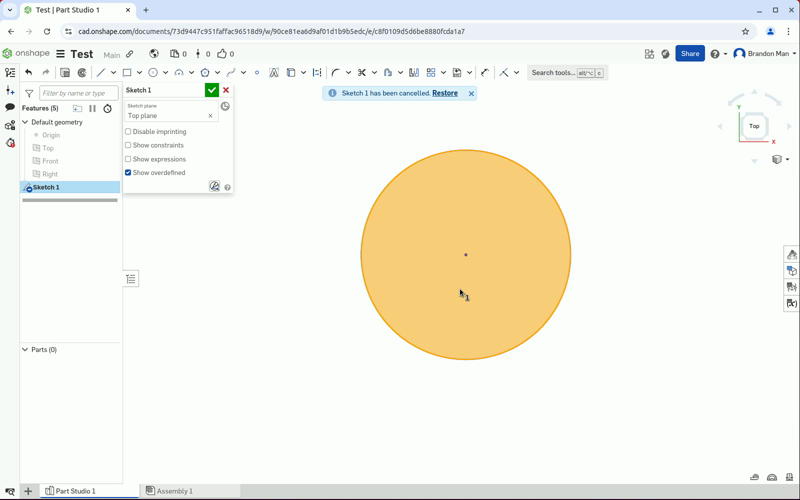
scroll(-6)
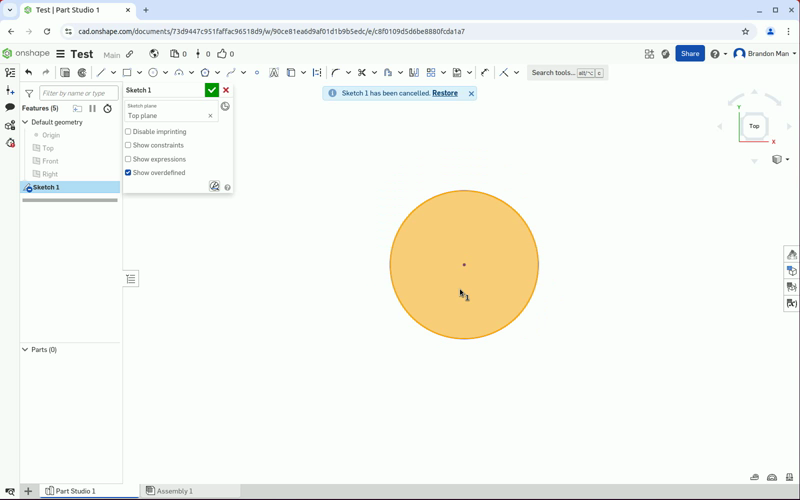
scroll(-6)
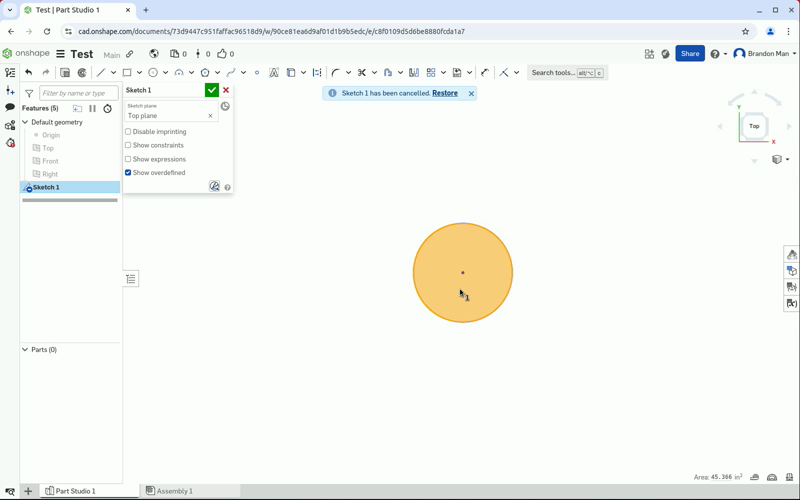
scroll(-6)
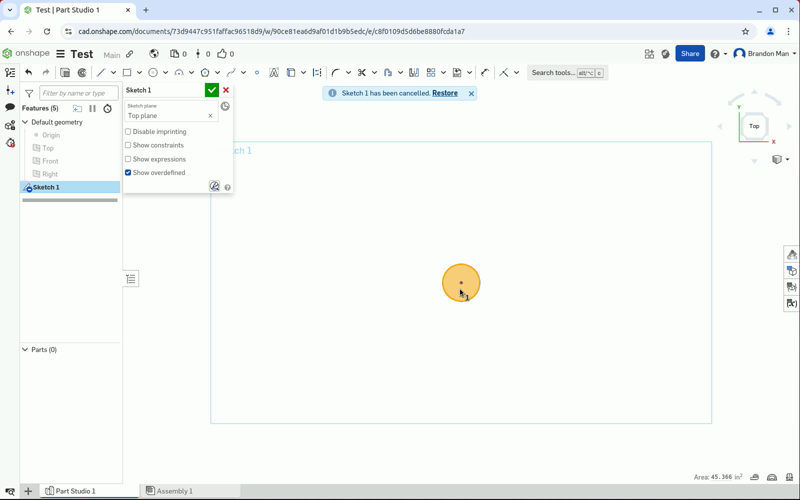
mouse_move(73, 352)
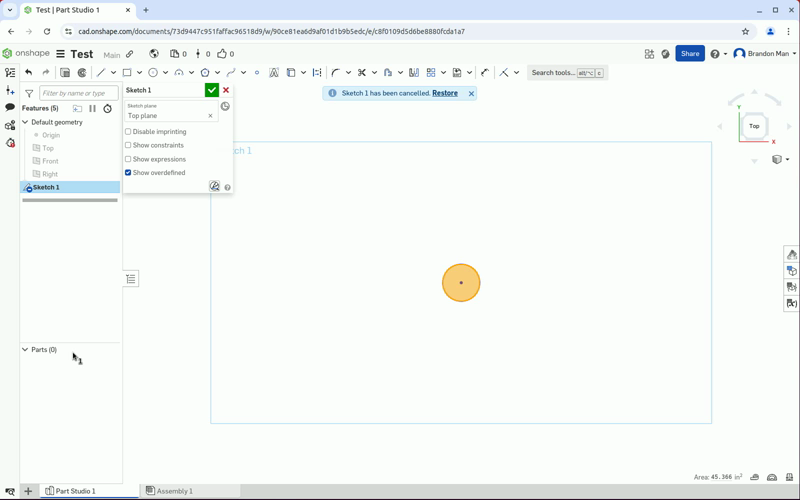
key(shift+y)
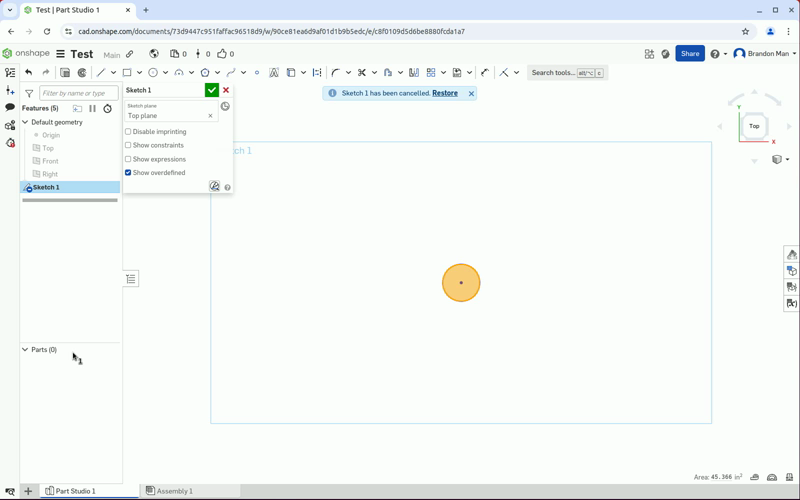
key(shift+e)
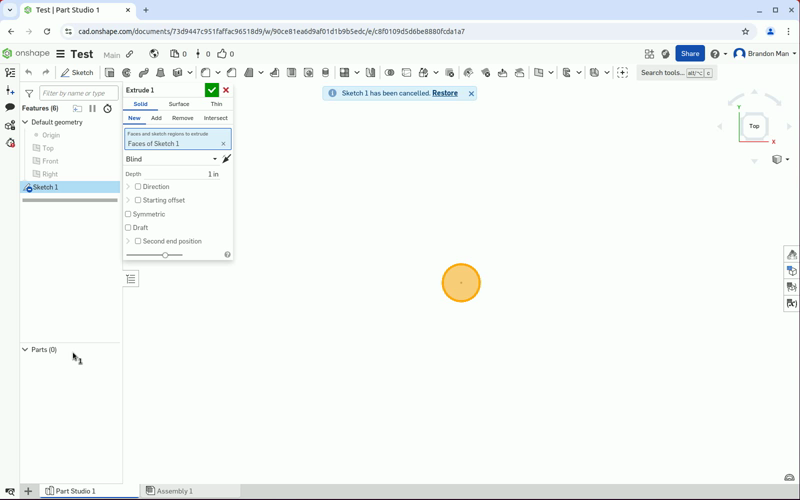
mouse_move(143, 106)
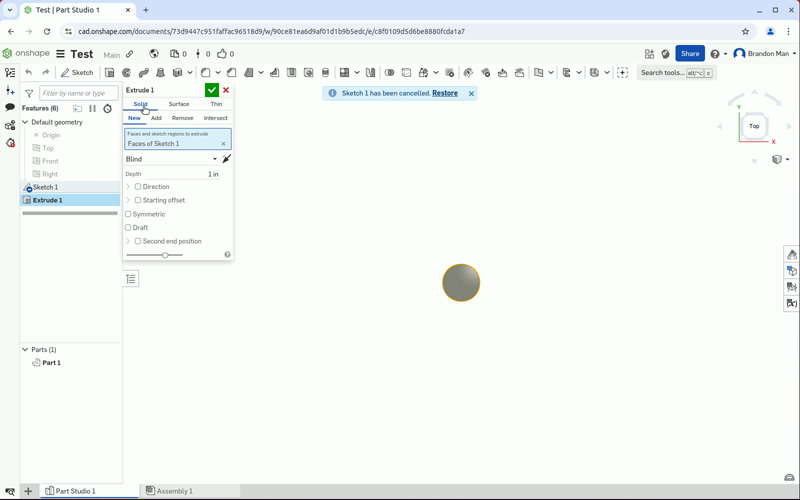
click(143, 106)
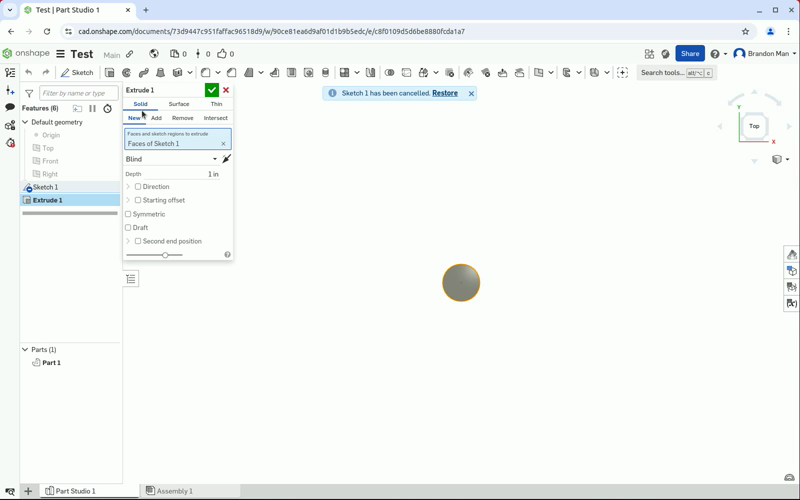
mouse_move(137, 120)
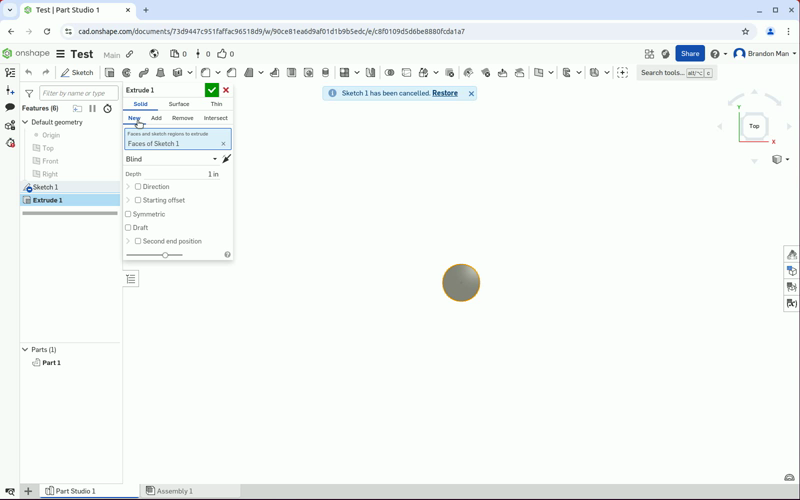
click(137, 120)
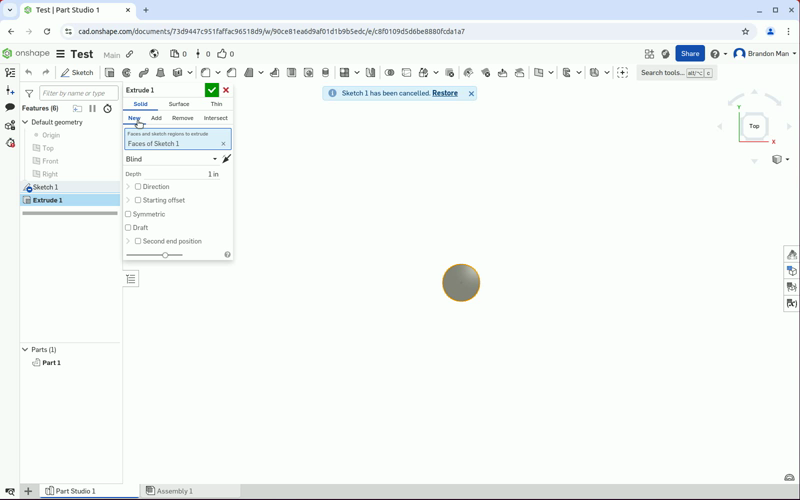
key(tab, 4)
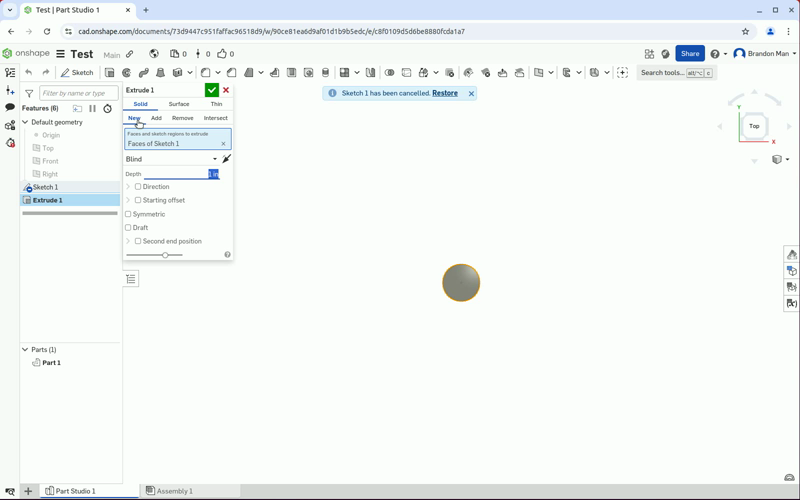
text(-23.108)
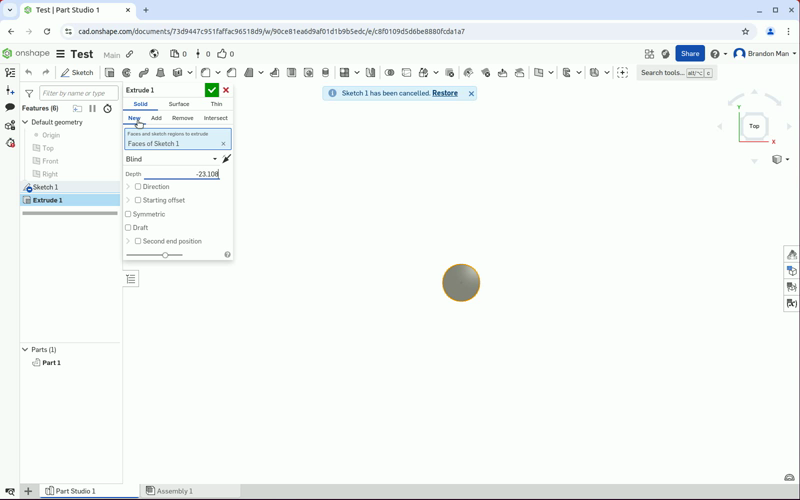
key(enter)
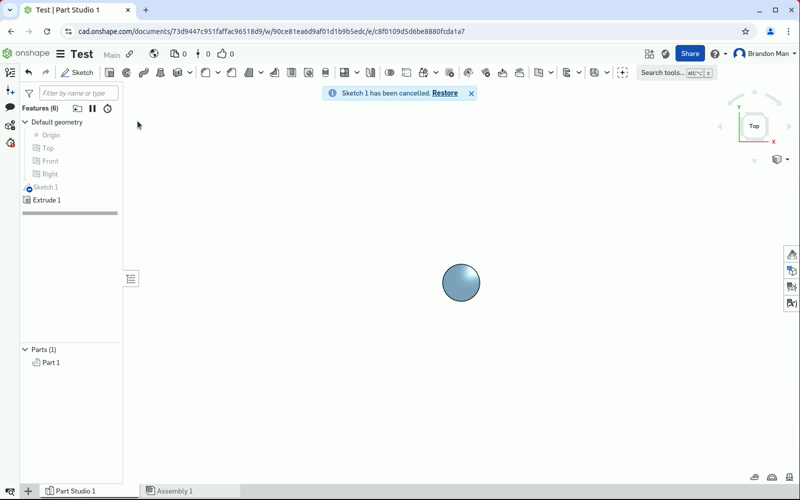
key(shift+h)
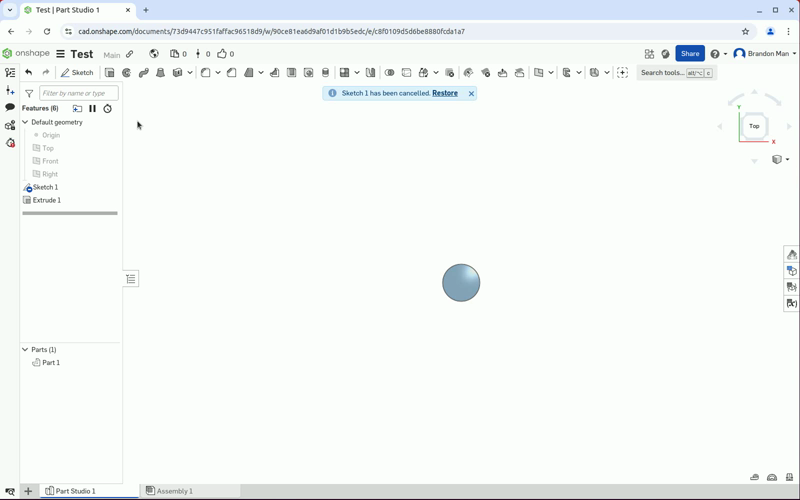
key(shift+h)
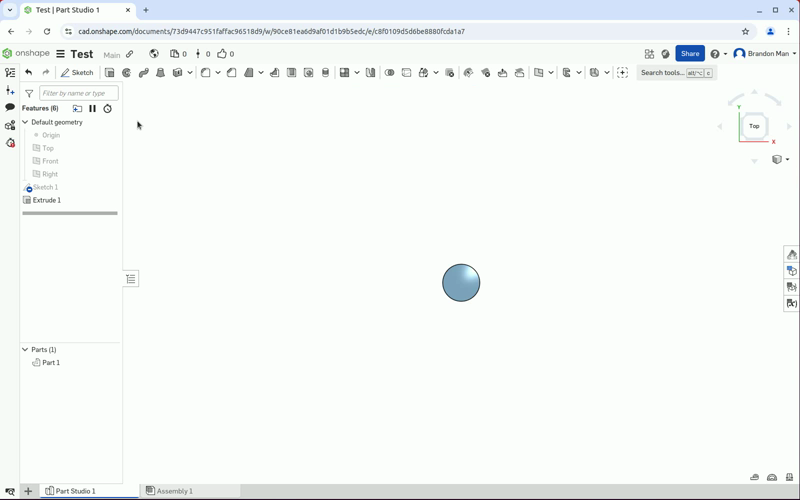
mouse_move(73, 189)
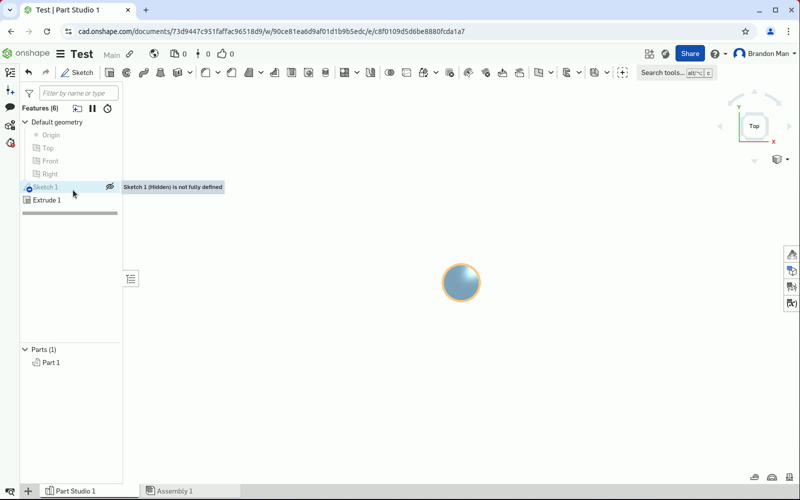
click(73, 189)
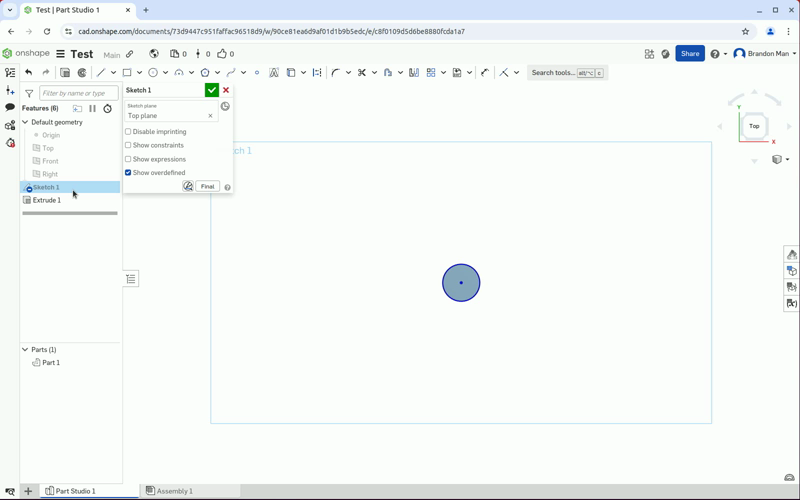
mouse_move(229, 92)
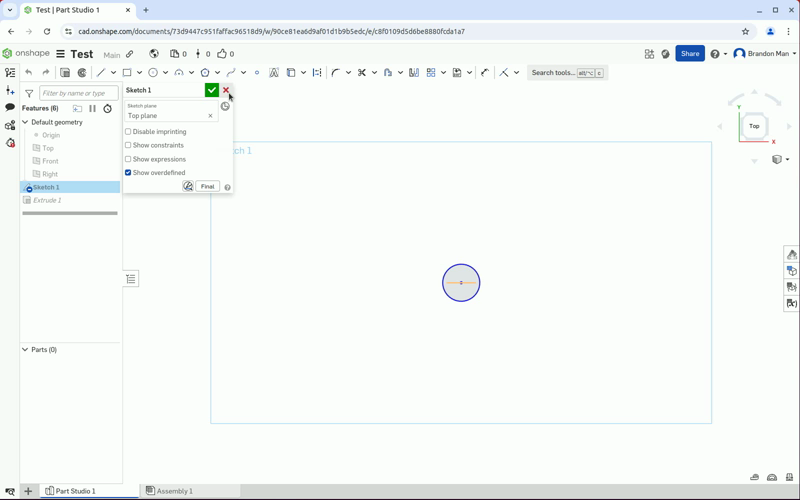
click(229, 92)
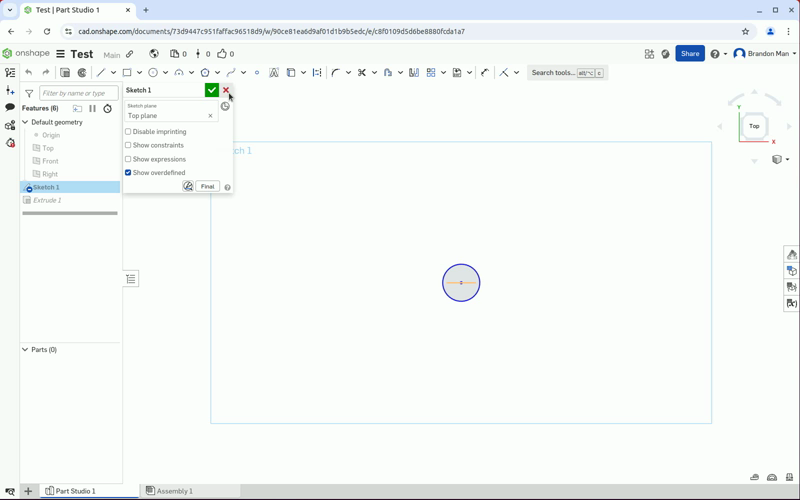
key(shift+s)
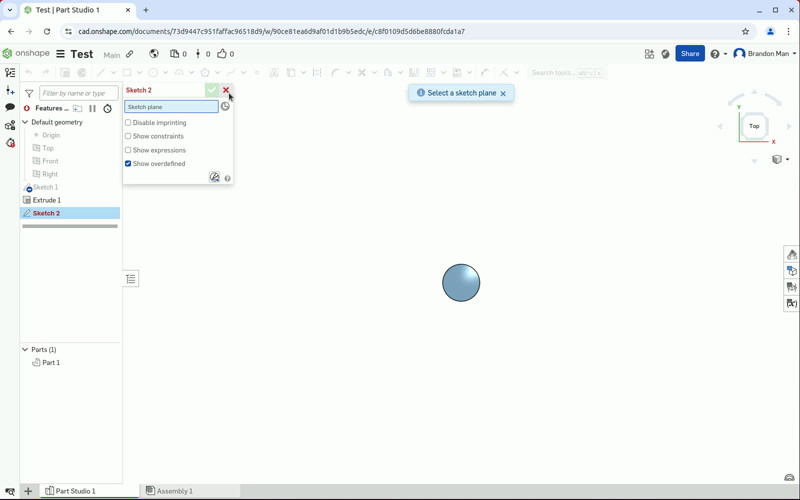
mouse_move(73, 150)
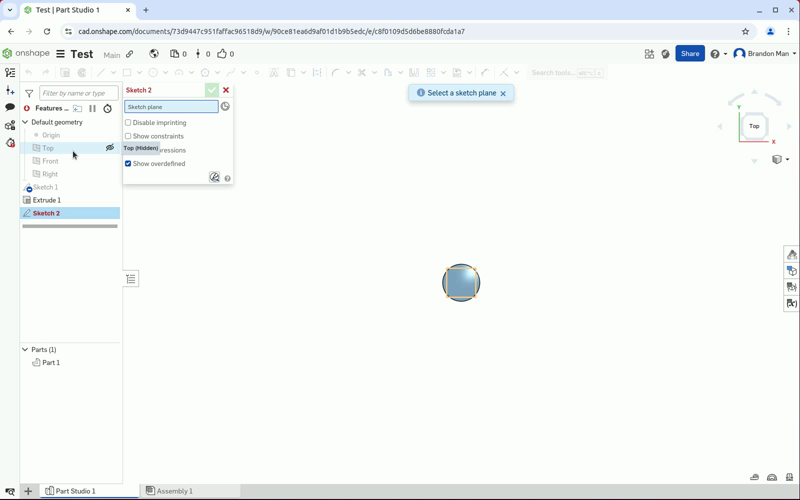
click(73, 150)
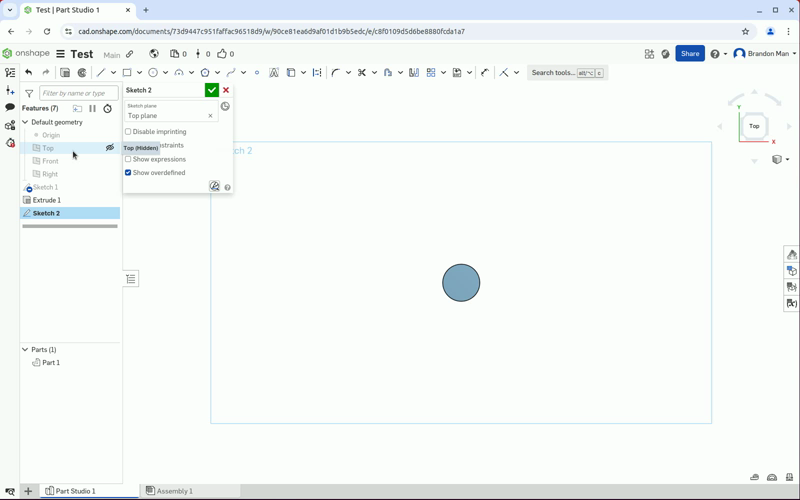
mouse_move(73, 352)
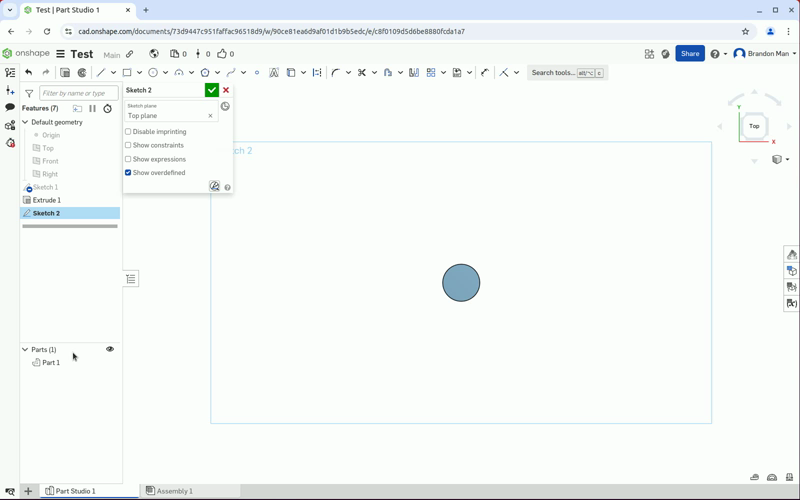
key(y)
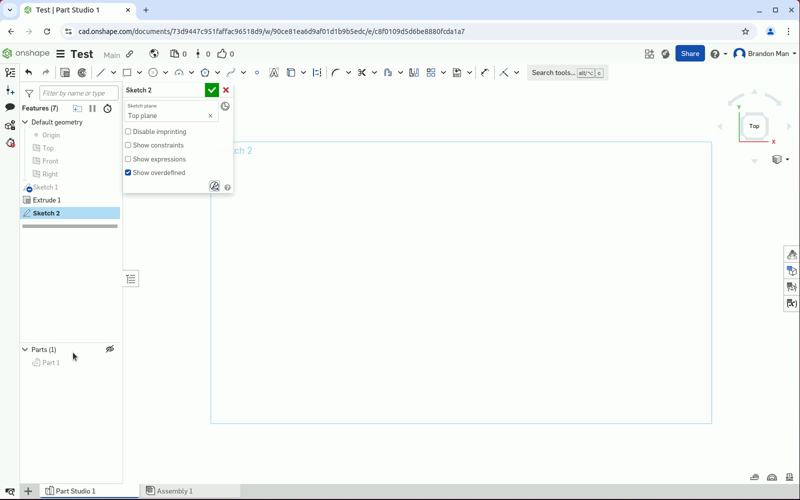
key(c)
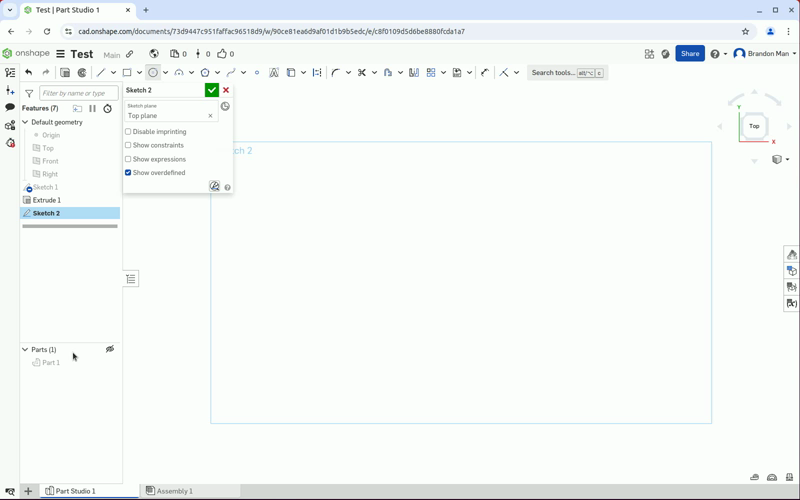
key_down(shift)
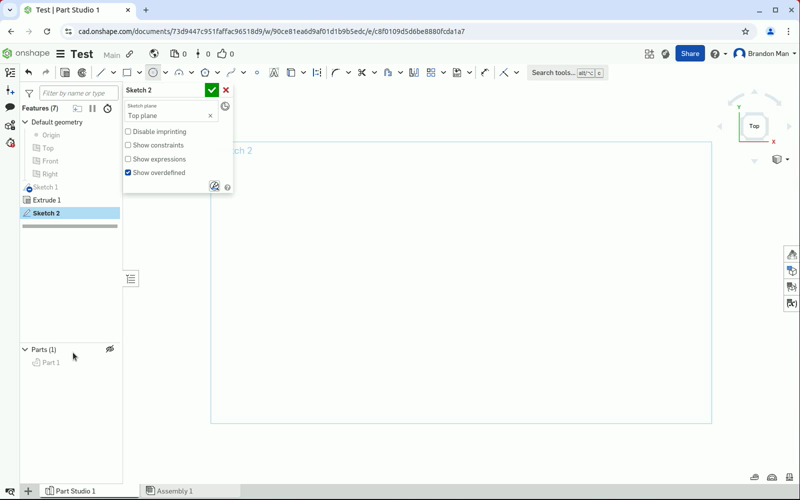
mouse_move(461, 282)
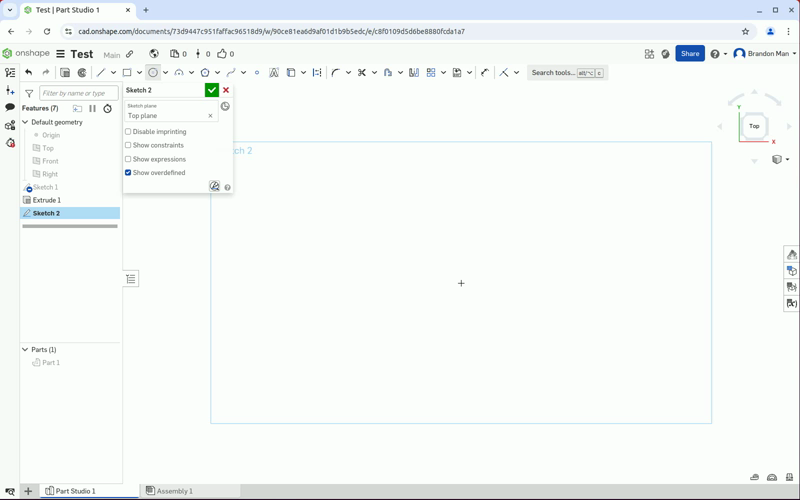
click(461, 282)
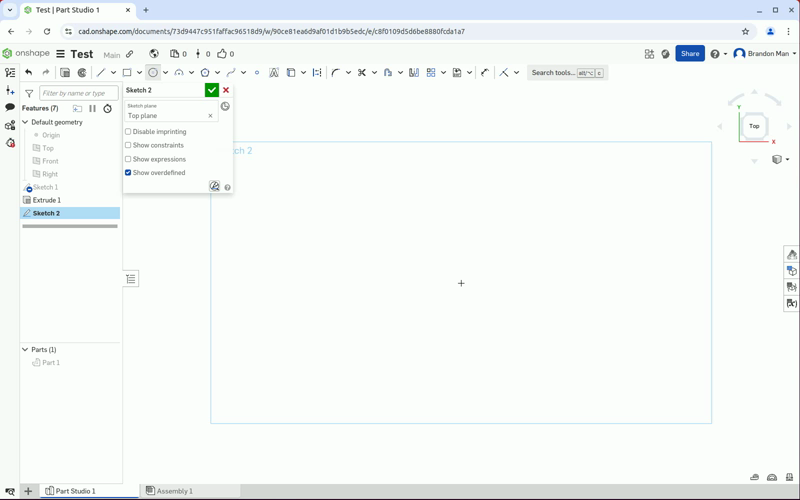
key_up(shift)
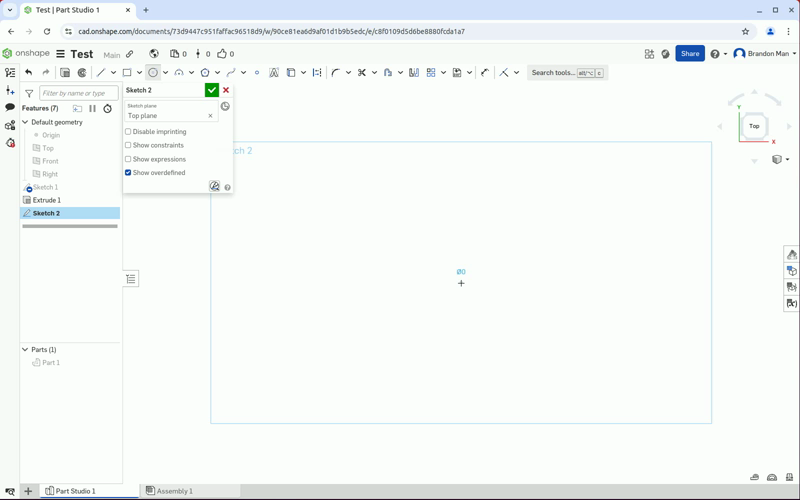
mouse_move(485, 282)
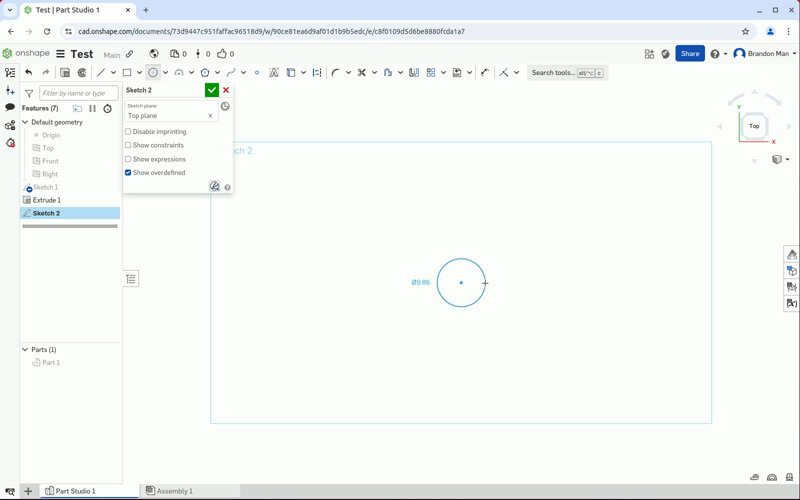
click(485, 282)
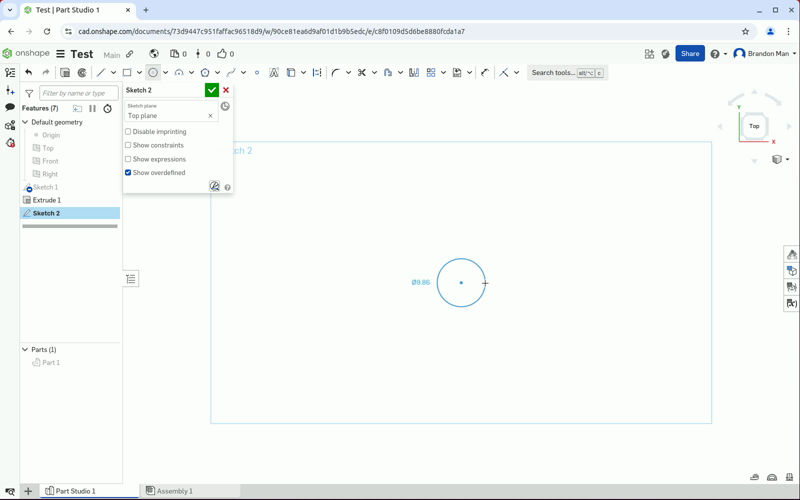
key(esc)
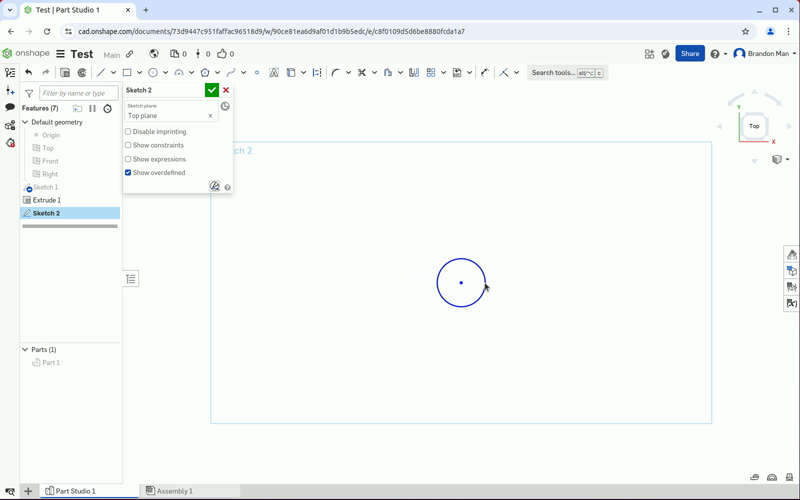
mouse_move(458, 297)
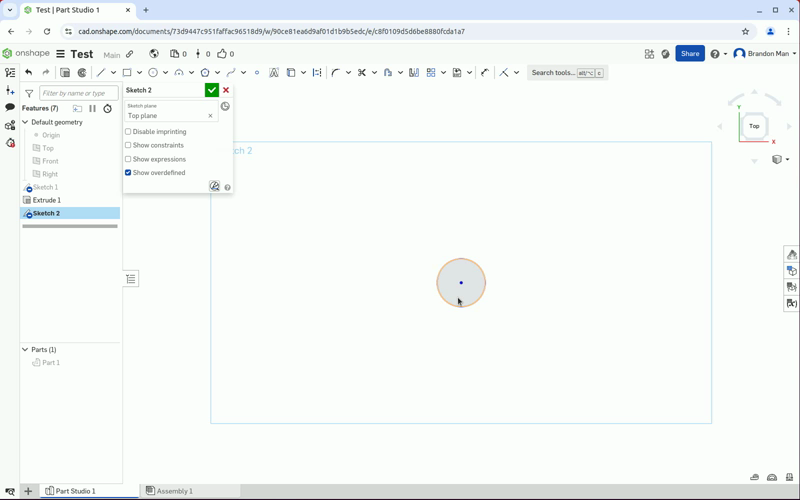
click(458, 297)
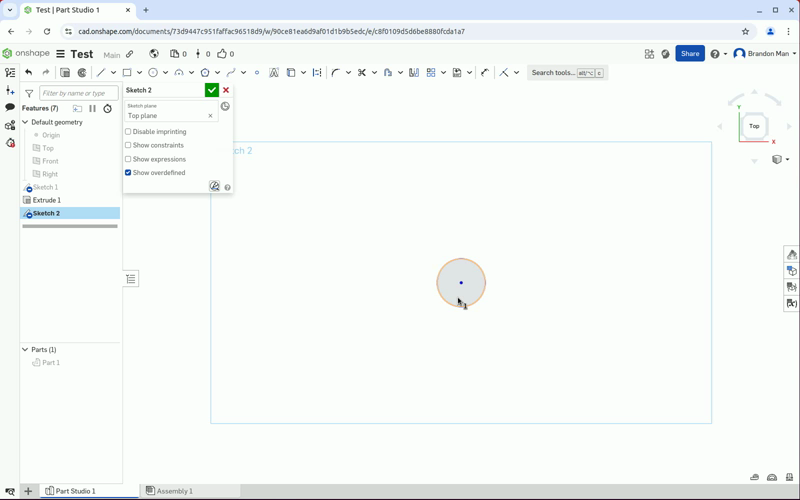
mouse_move(73, 352)
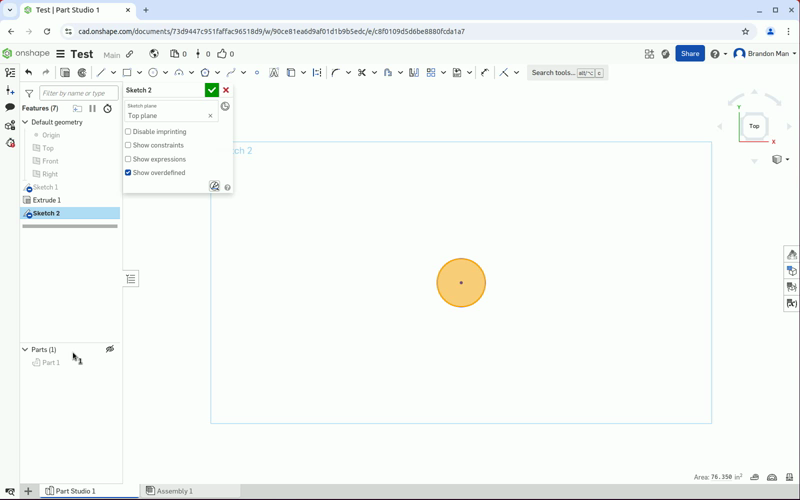
key(shift+y)
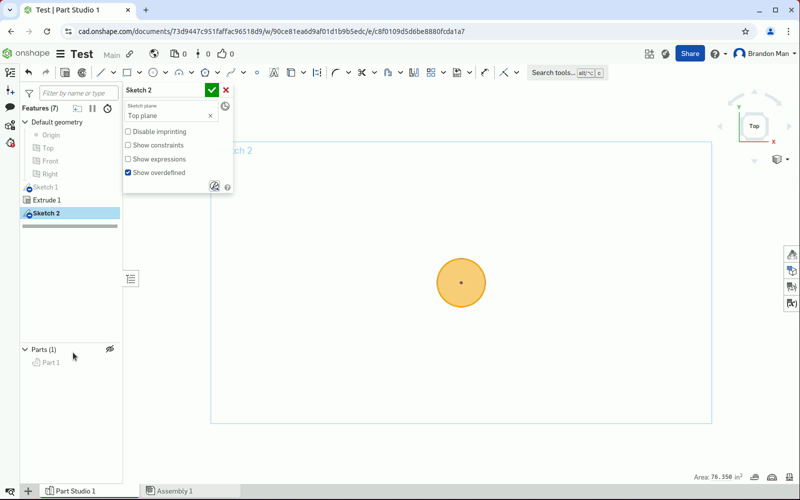
key(shift+e)
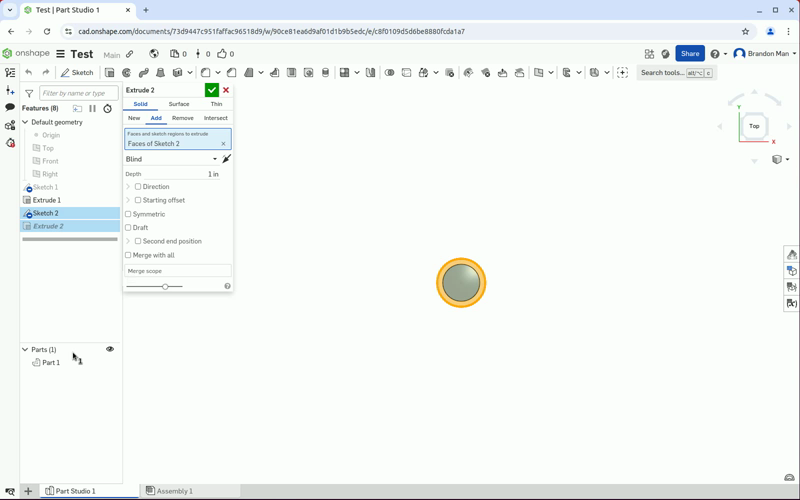
mouse_move(143, 106)
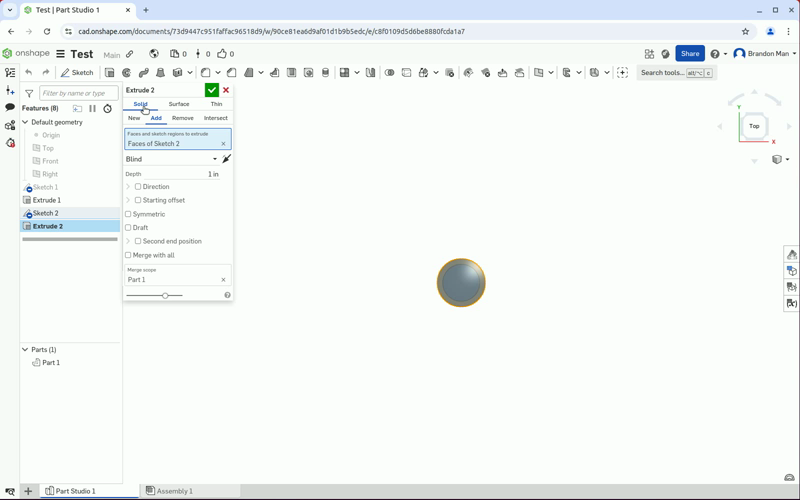
click(143, 106)
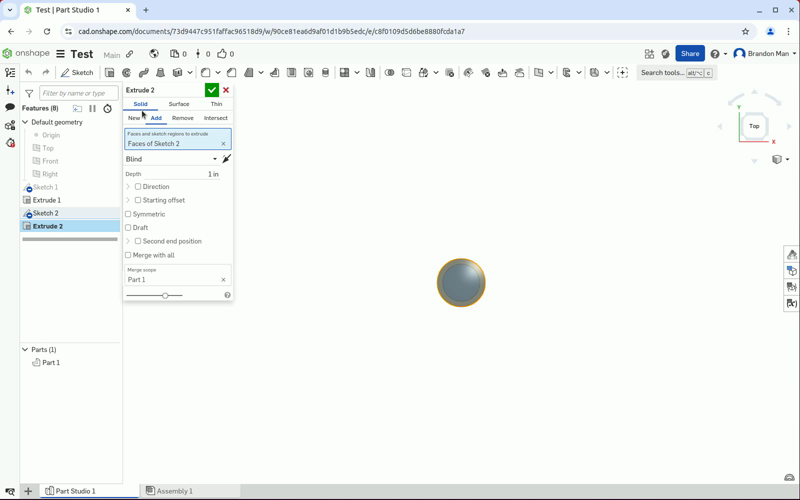
mouse_move(137, 120)
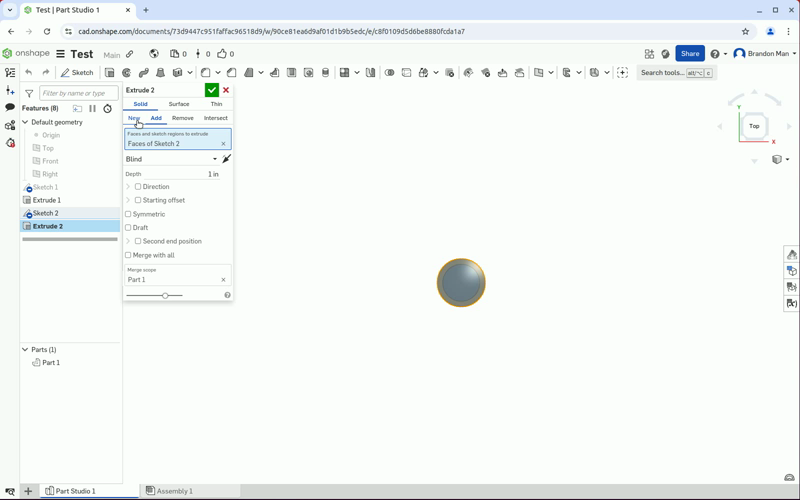
click(137, 120)
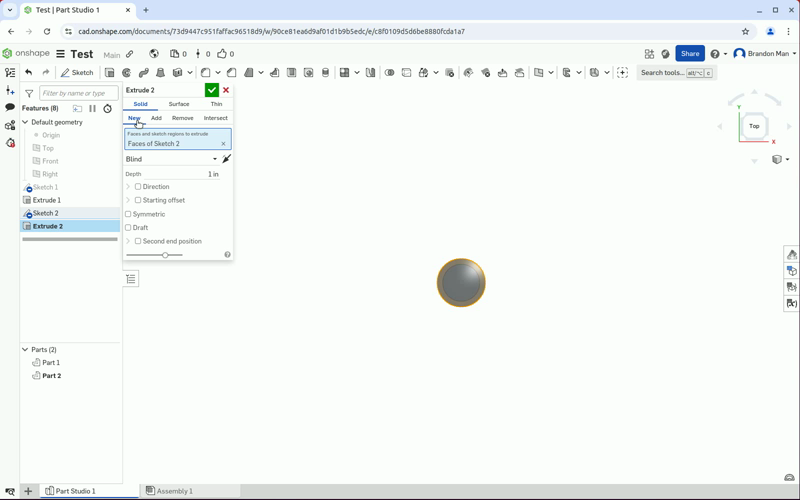
key(tab, 4)
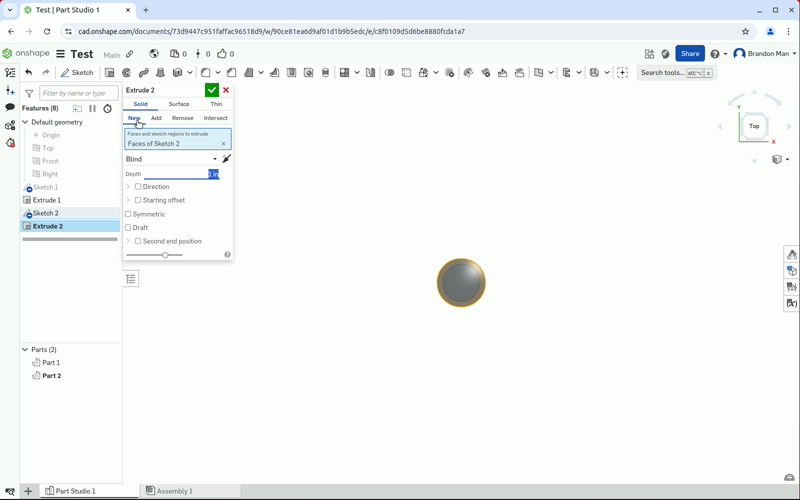
text(-8.666)
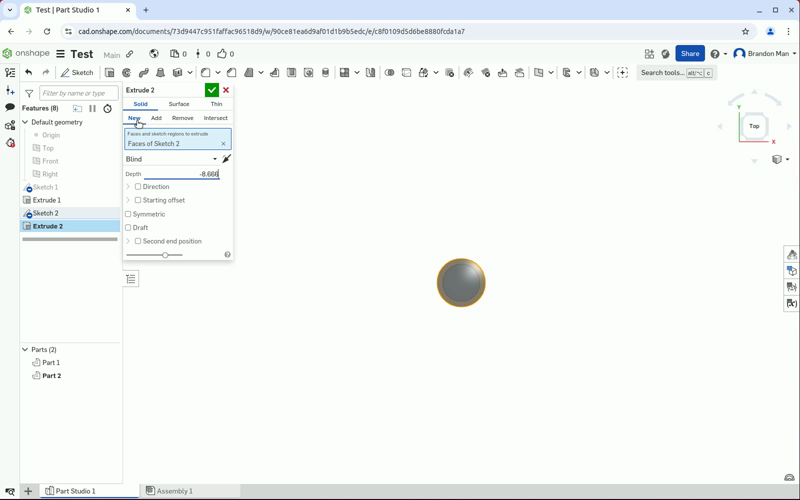
key(enter)
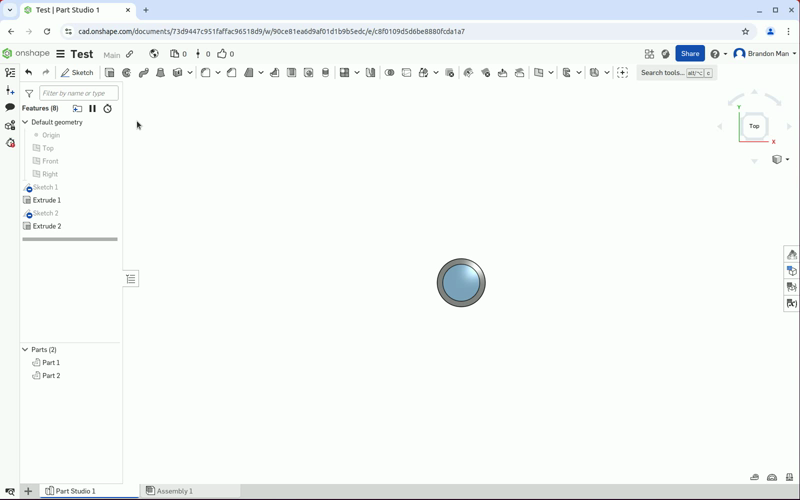
key(shift+h)
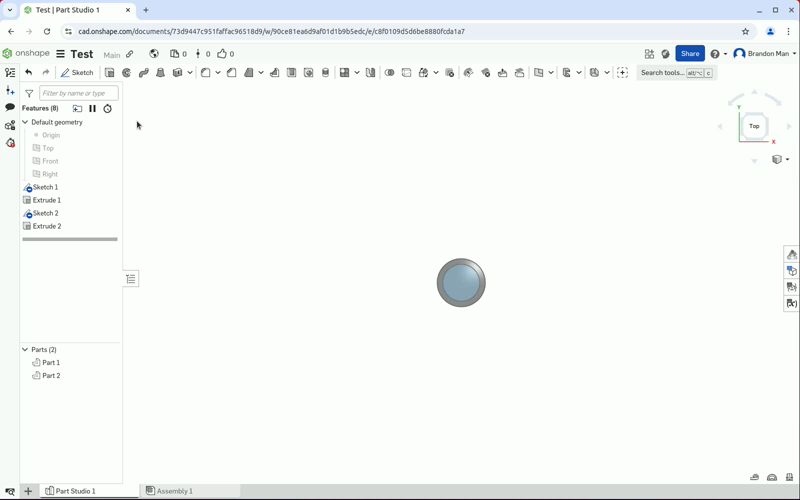
key(shift+h)
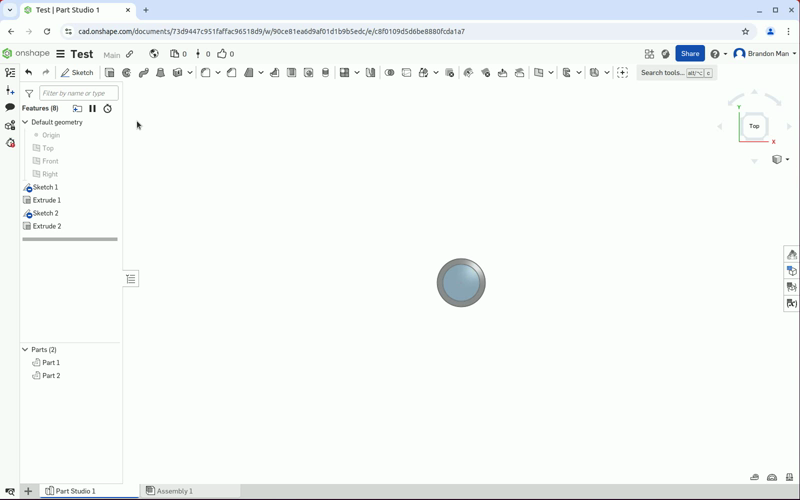
key(shift+7)
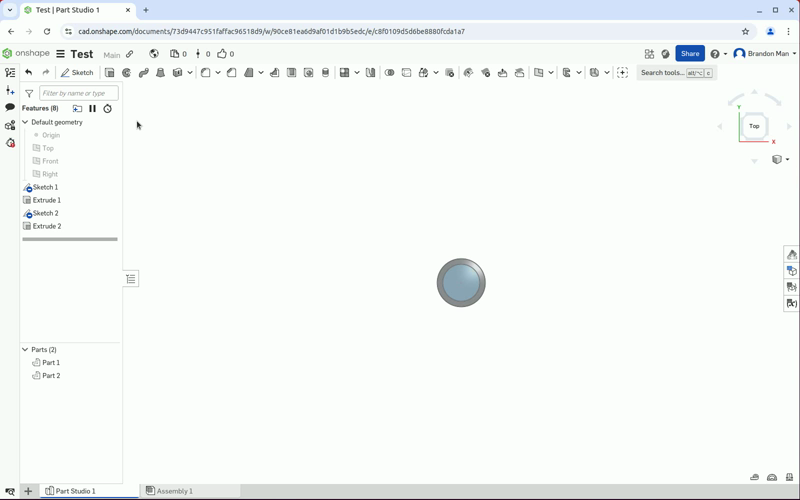
key(up, 3)
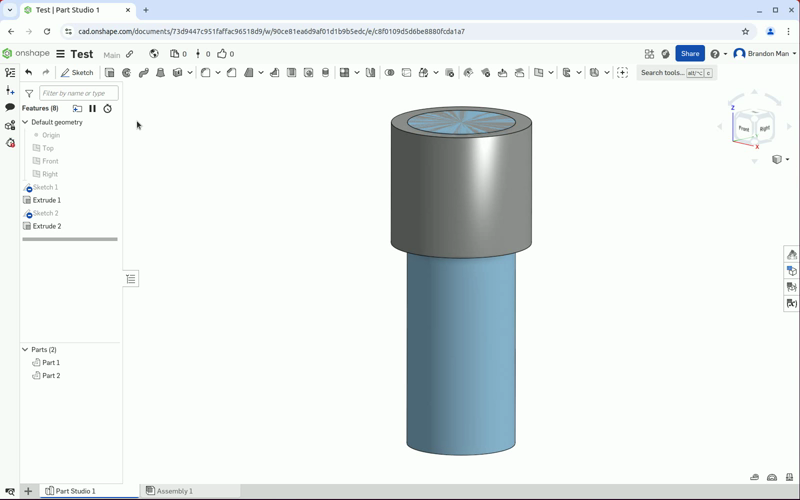
key(left, 3)
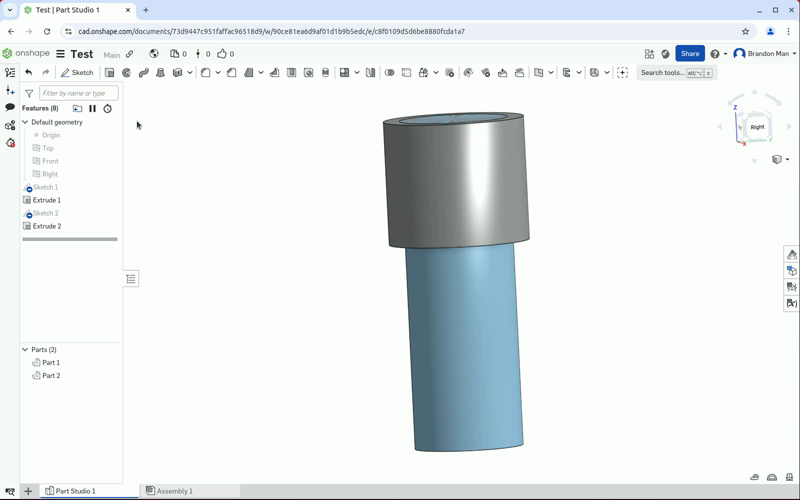
key(right, 3)
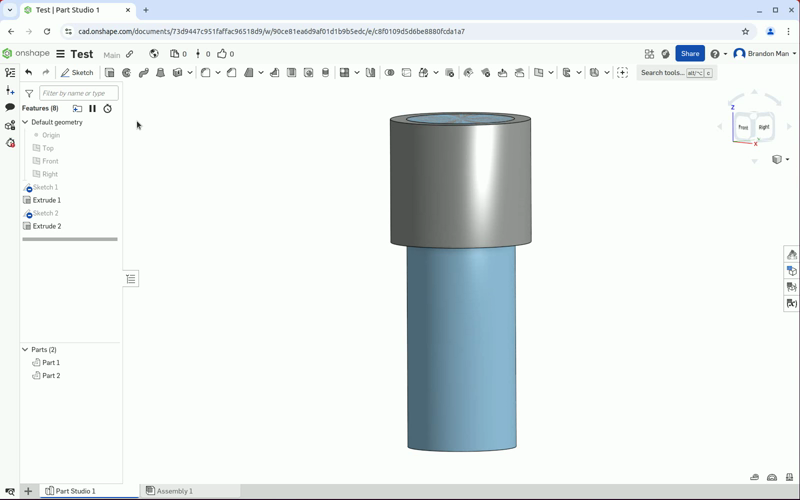
key(down, 3)
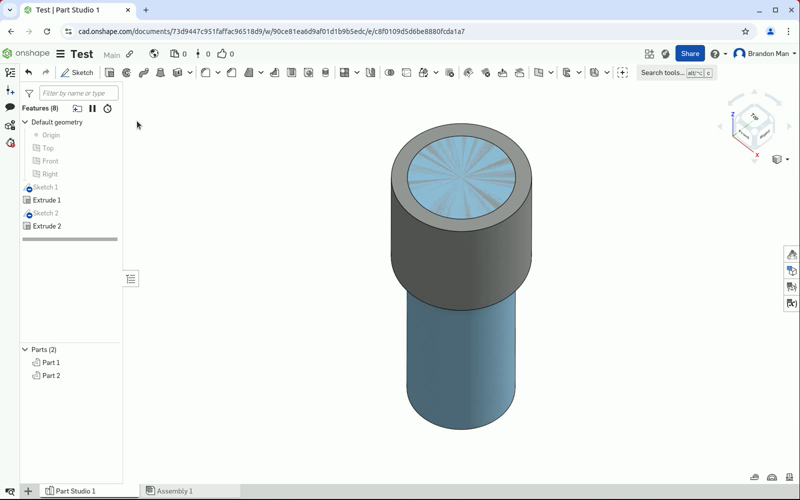
mouse_move(73, 189)
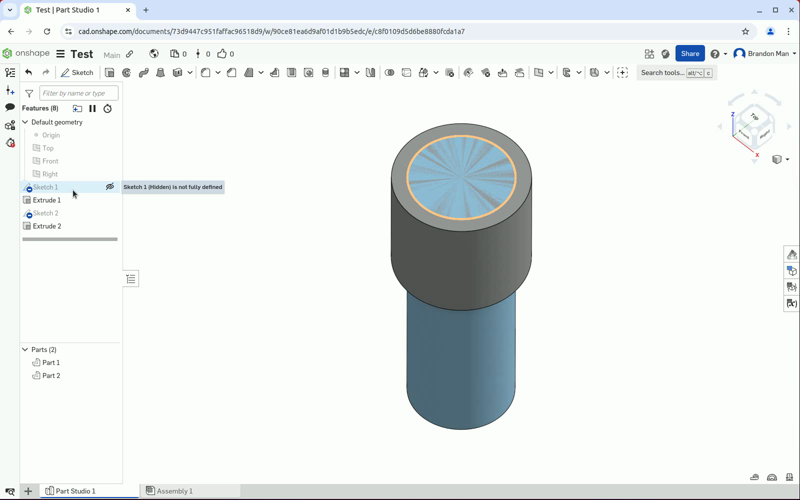
click(73, 189)